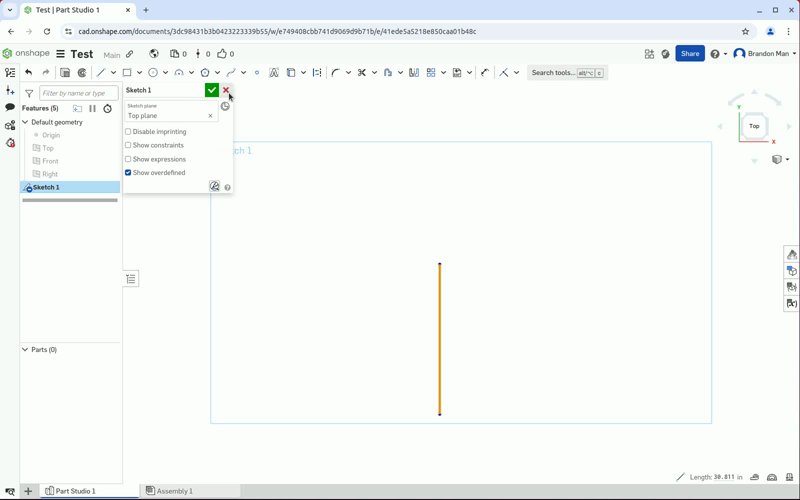
key(shift+h)
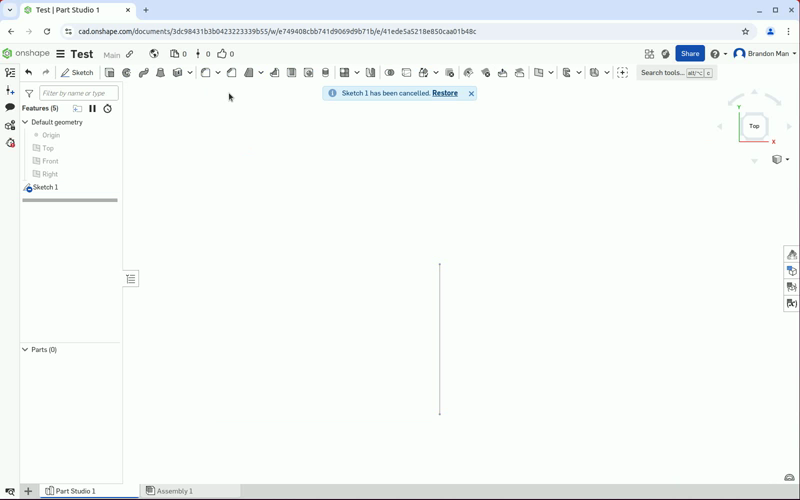
key(shift+s)
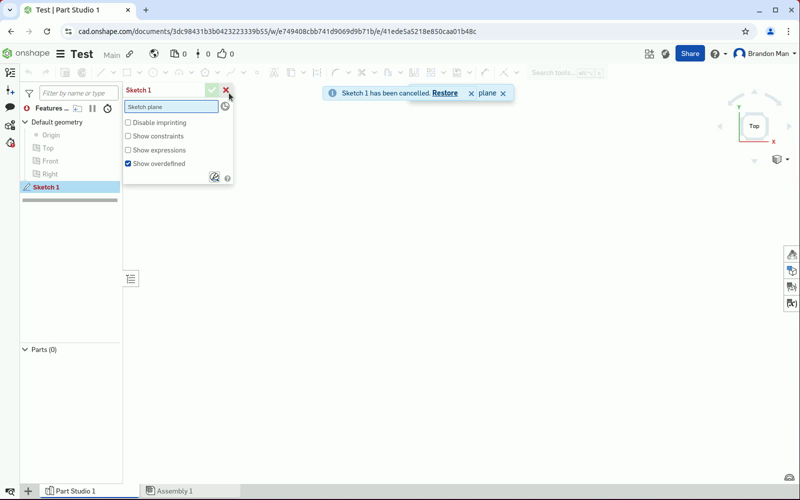
mouse_move(73, 150)
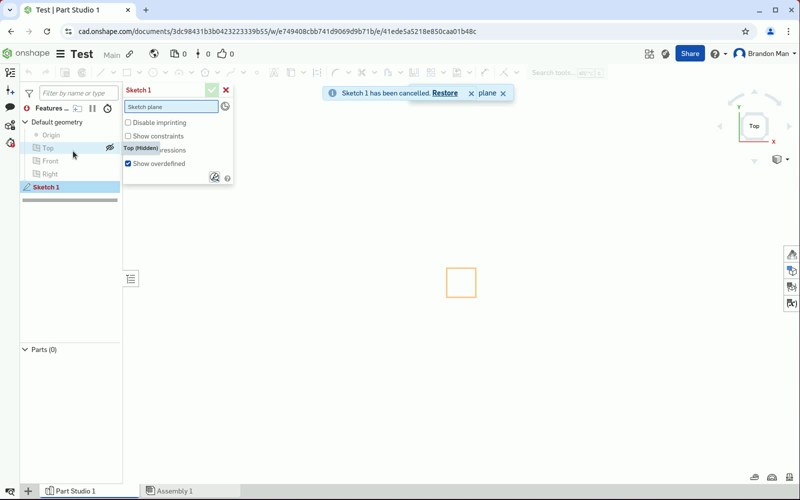
click(73, 150)
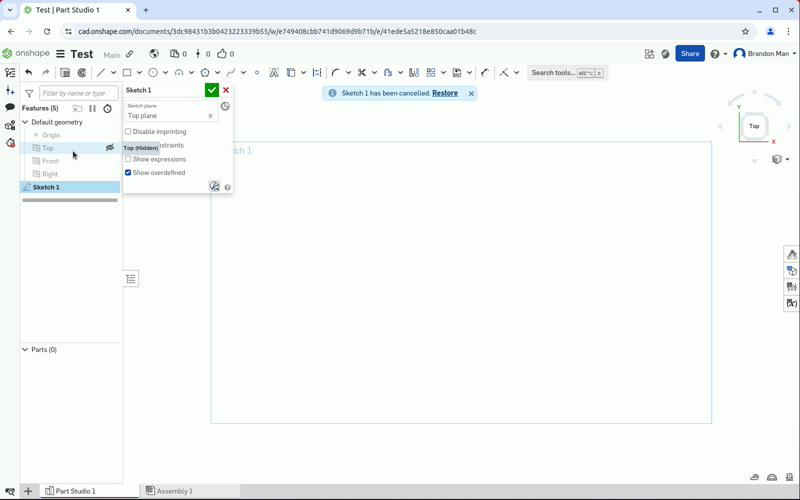
mouse_move(73, 352)
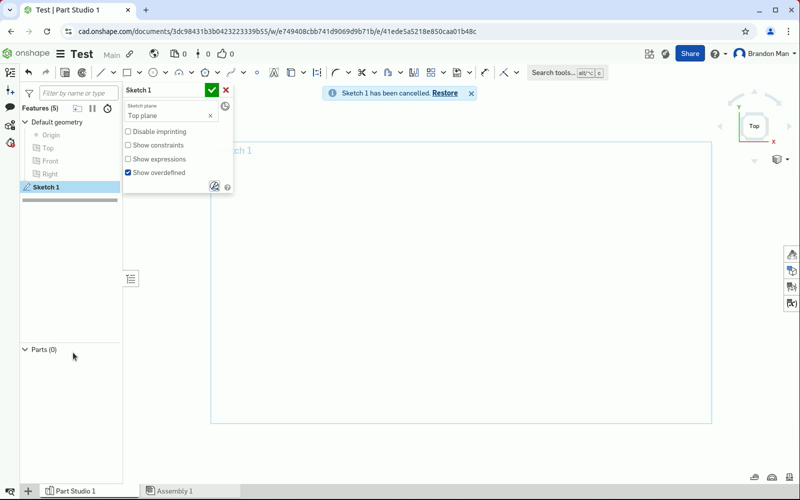
key(y)
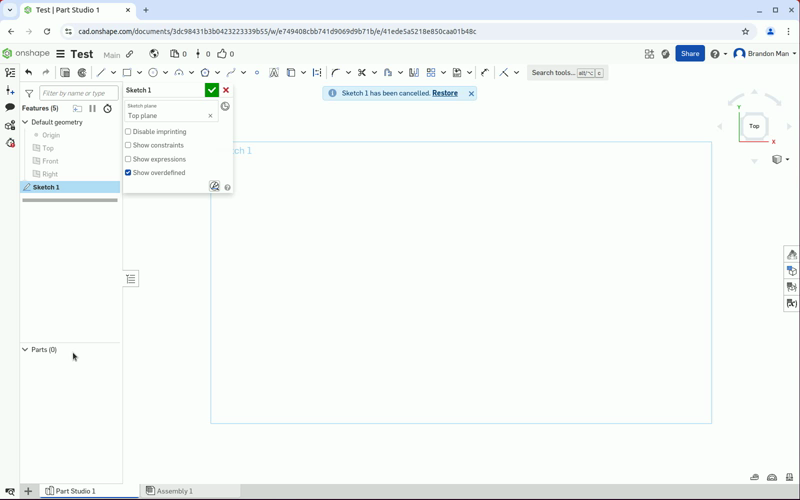
key(c)
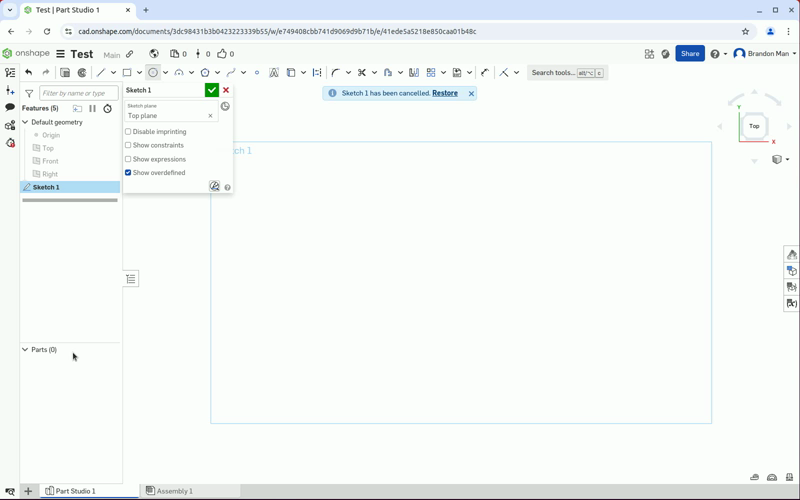
key_down(shift)
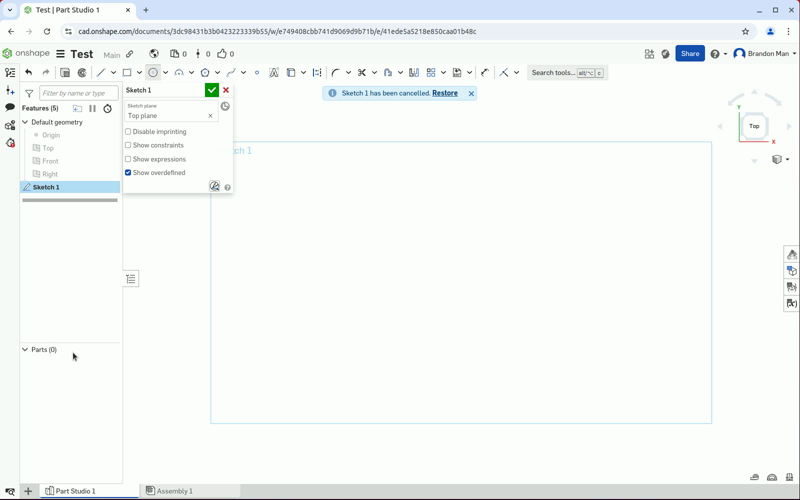
mouse_move(461, 282)
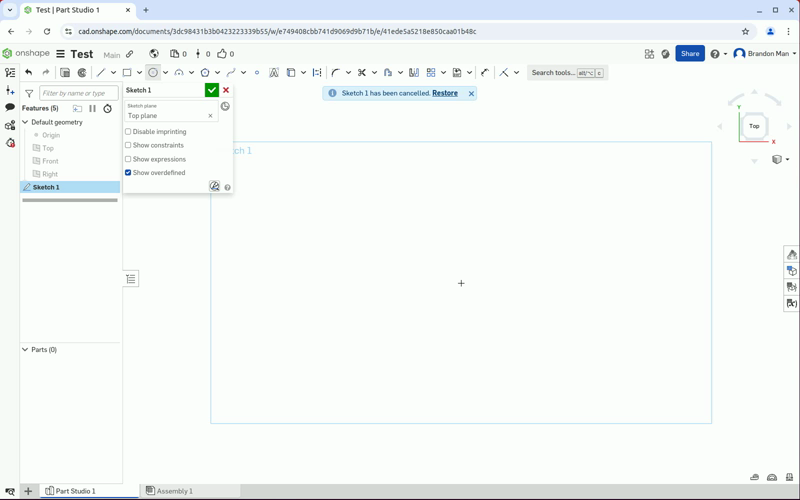
click(461, 282)
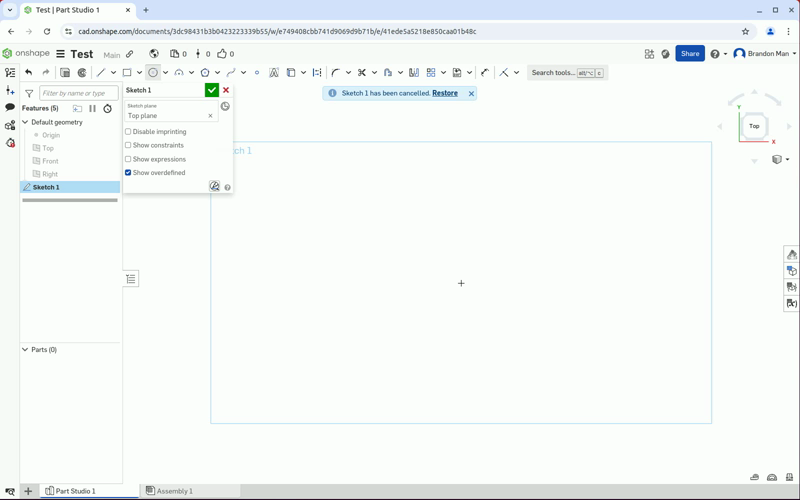
key_up(shift)
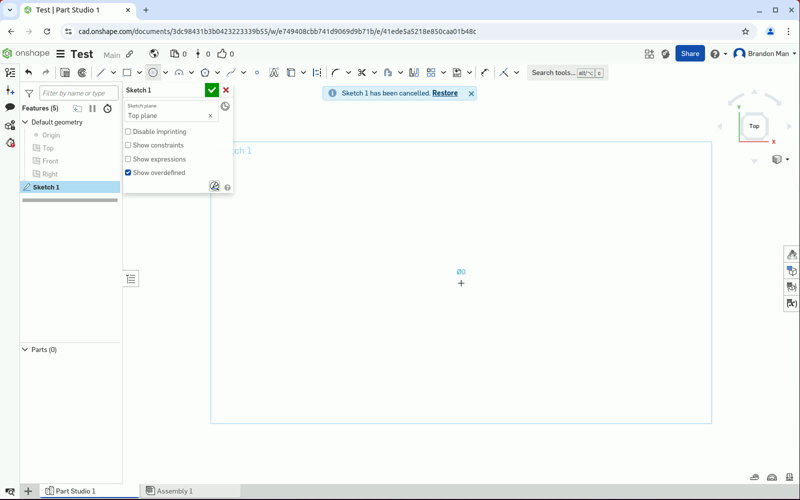
mouse_move(552, 282)
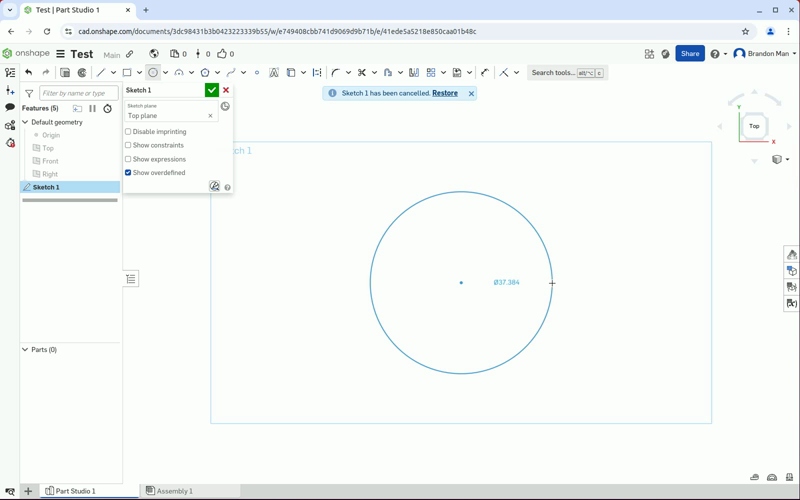
click(552, 282)
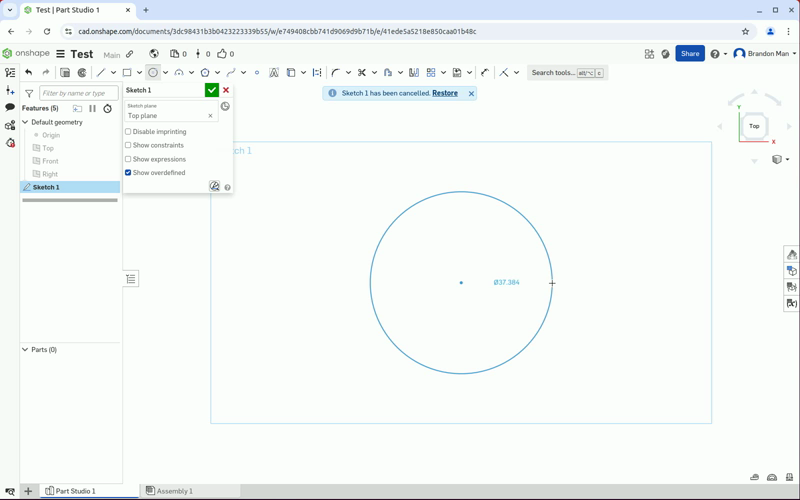
key(esc)
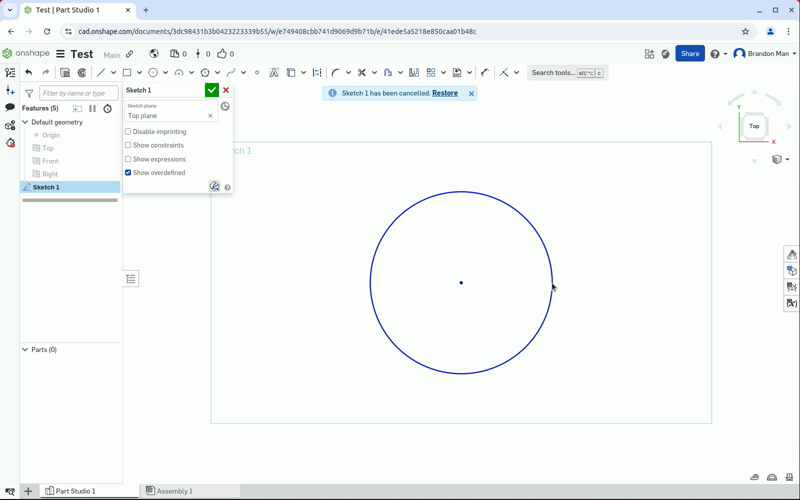
mouse_move(423, 278)
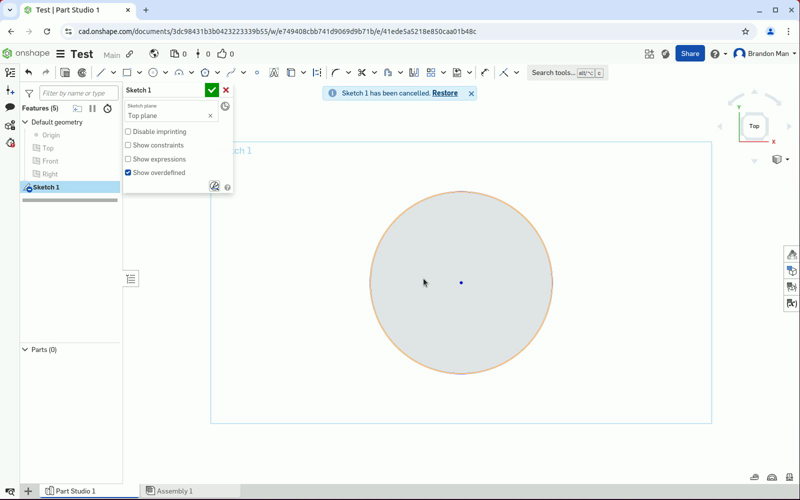
click(423, 278)
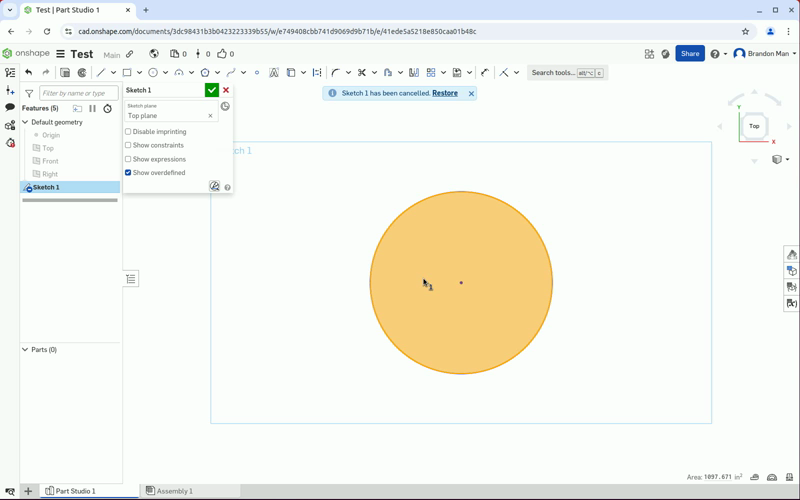
mouse_move(73, 352)
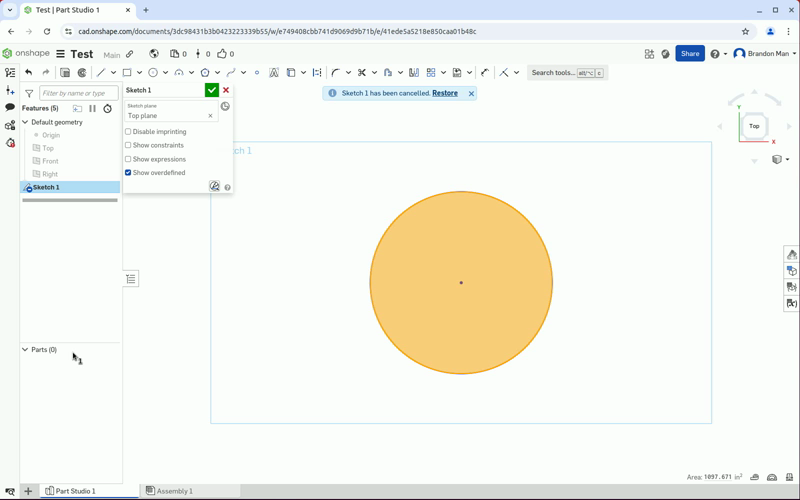
key(shift+y)
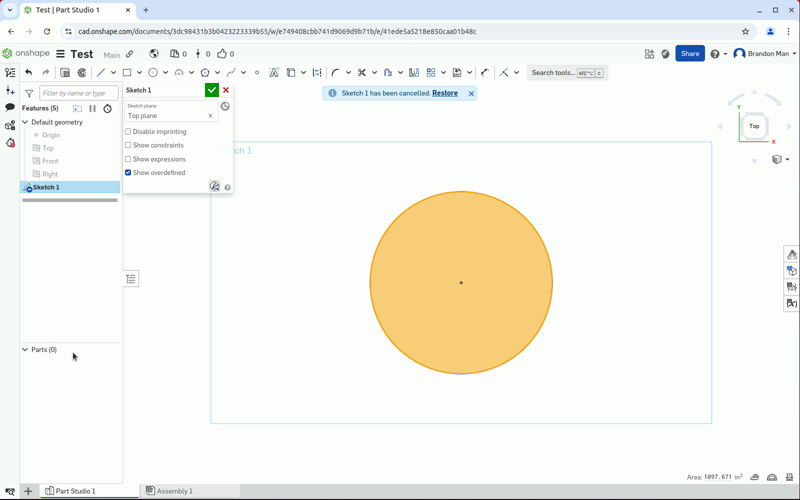
key(shift+e)
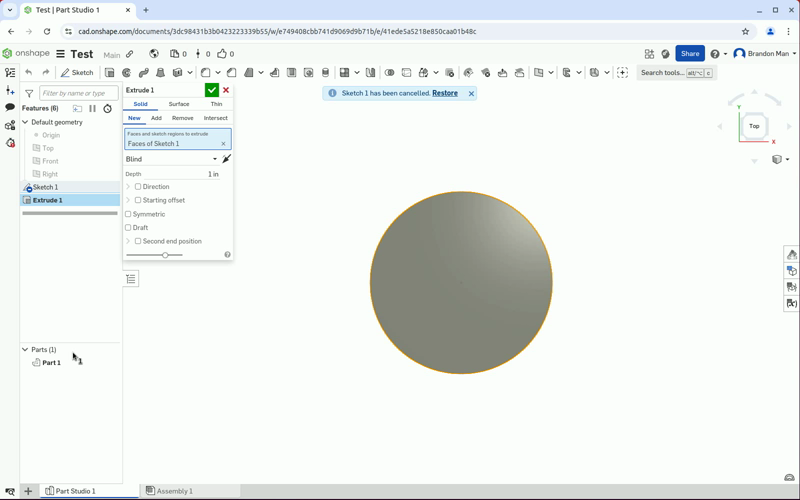
mouse_move(143, 106)
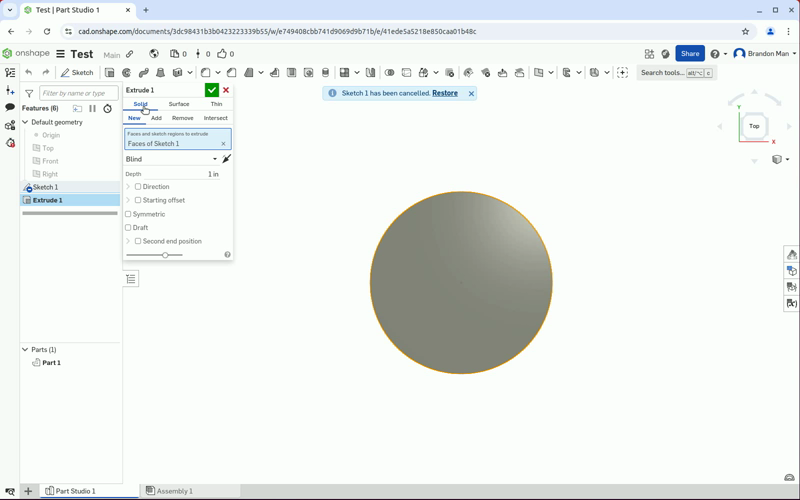
click(143, 106)
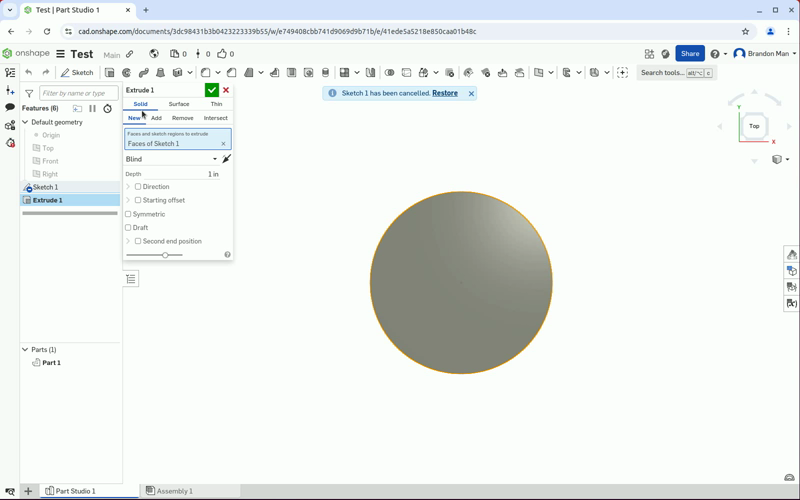
mouse_move(137, 120)
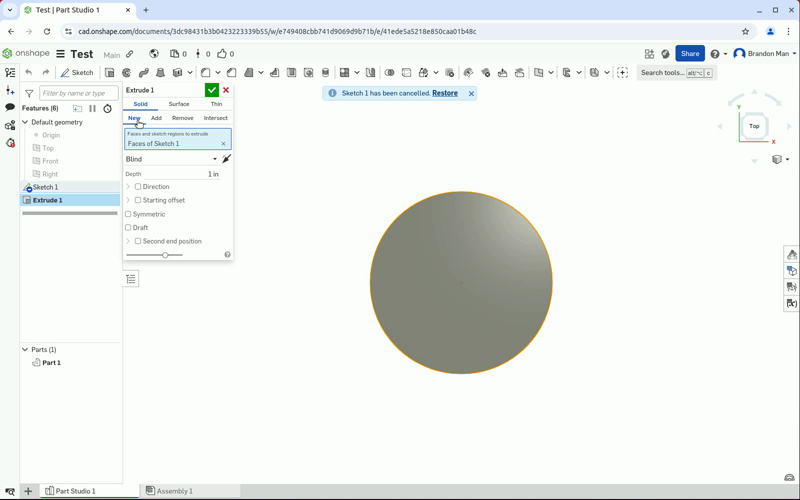
click(137, 120)
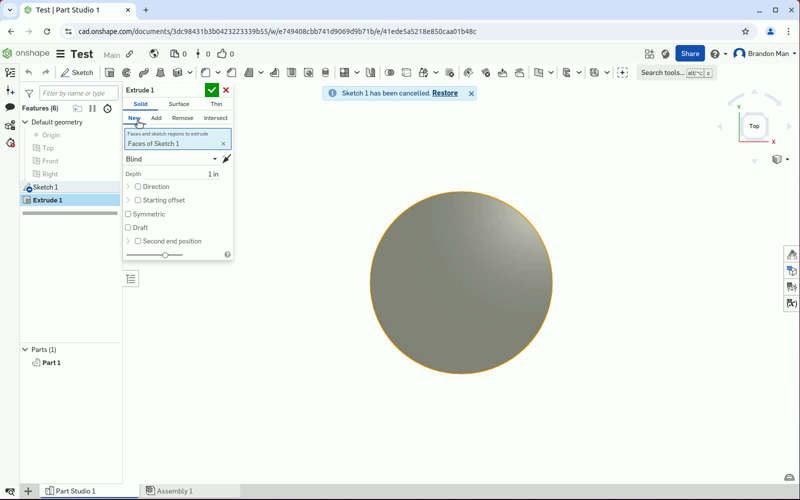
key(tab, 4)
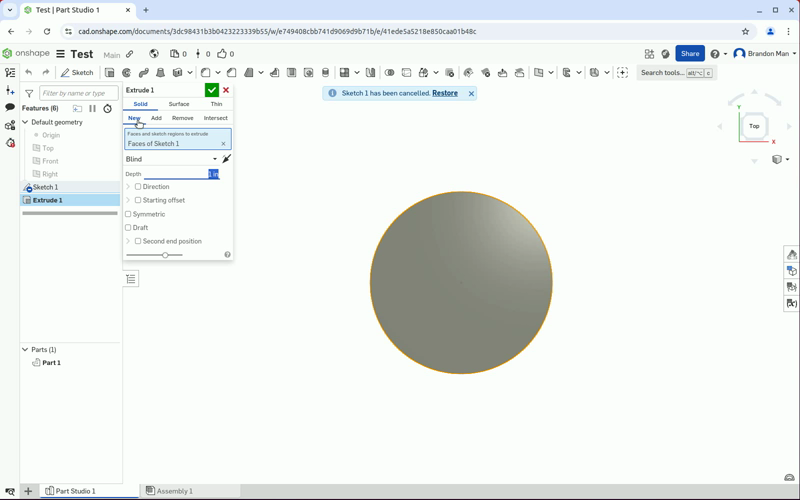
text(22.386)
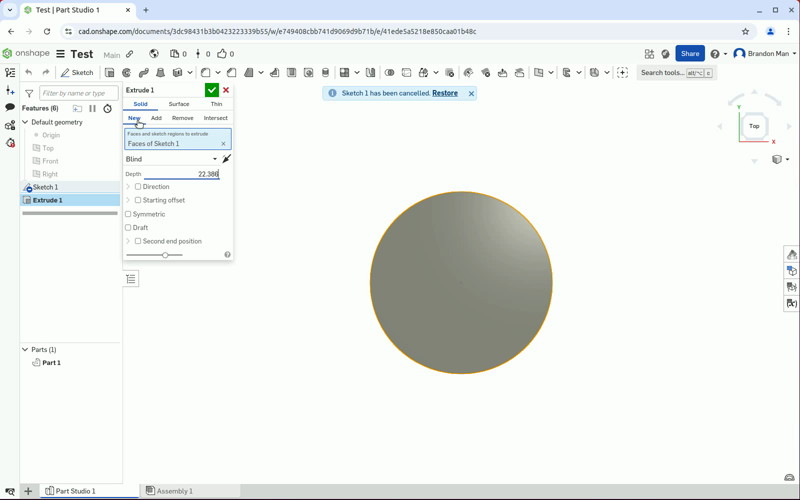
key(enter)
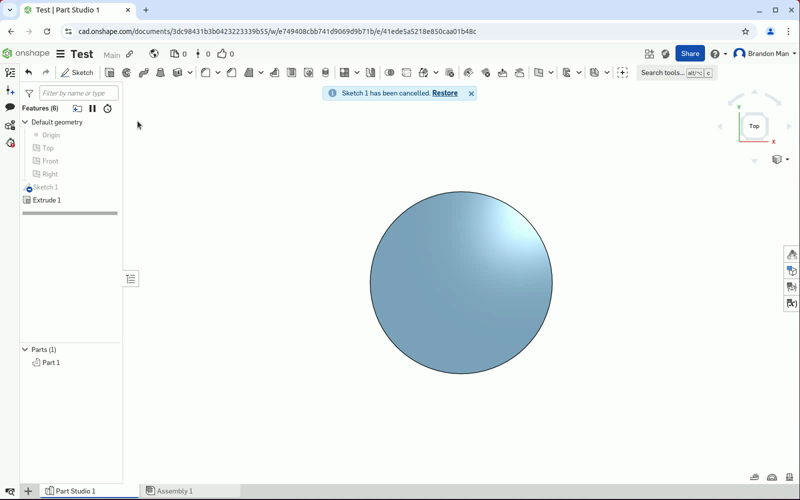
key(shift+h)
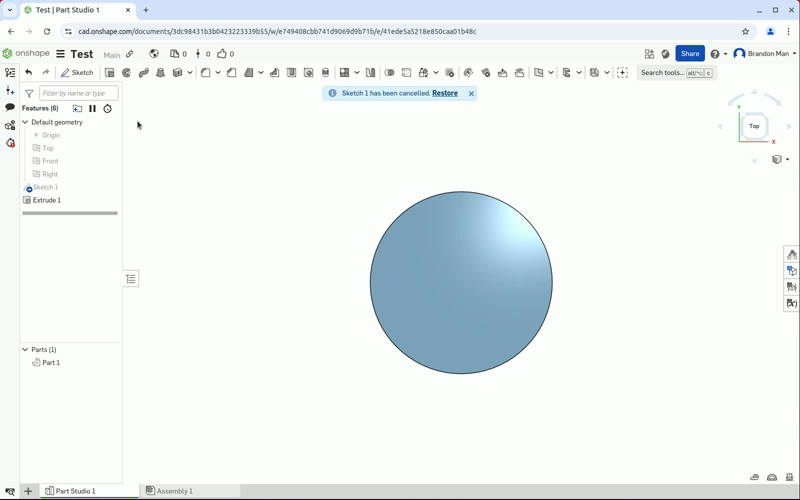
key(shift+h)
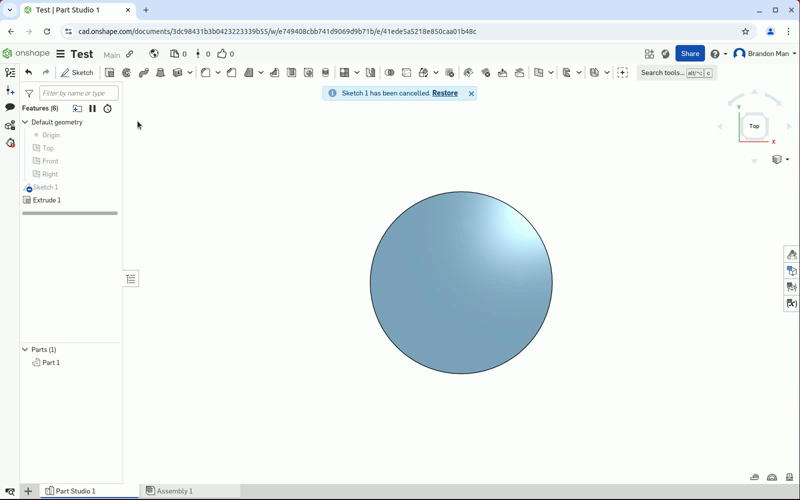
mouse_move(73, 189)
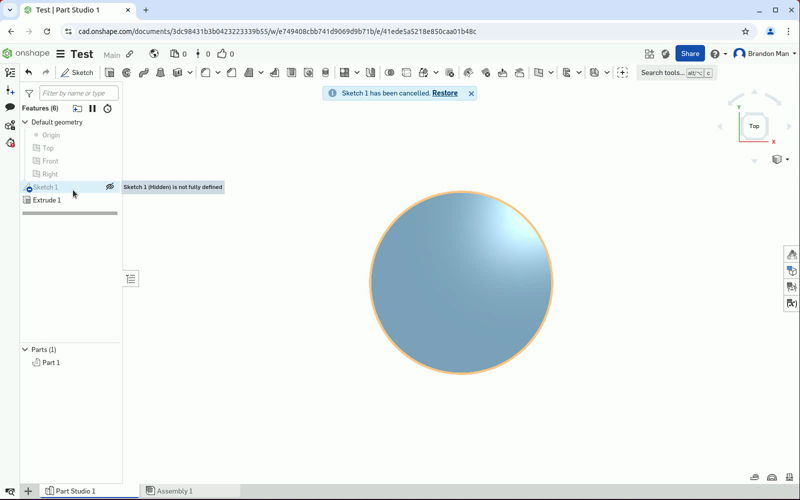
click(73, 189)
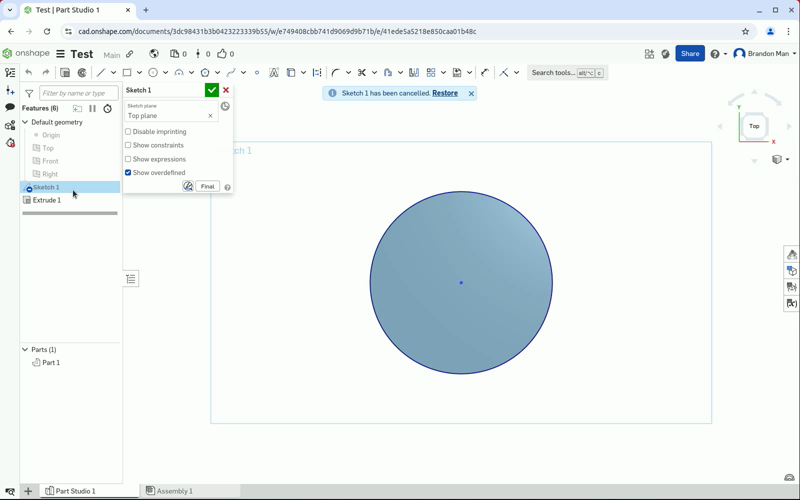
mouse_move(229, 92)
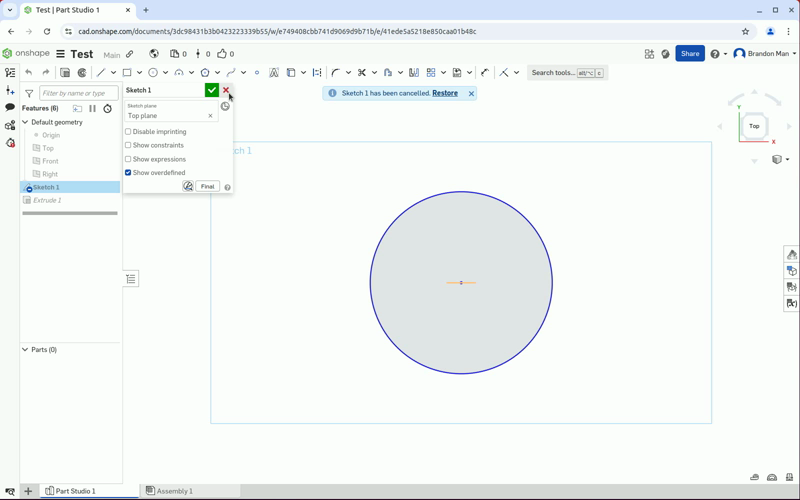
click(229, 92)
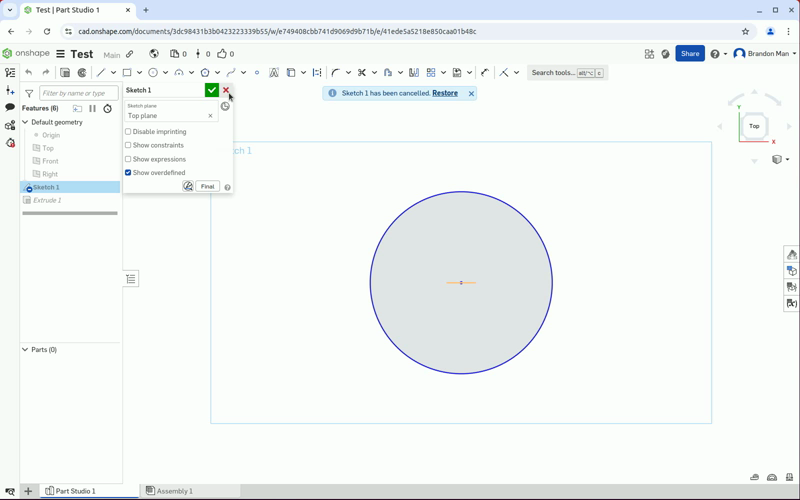
key(shift+s)
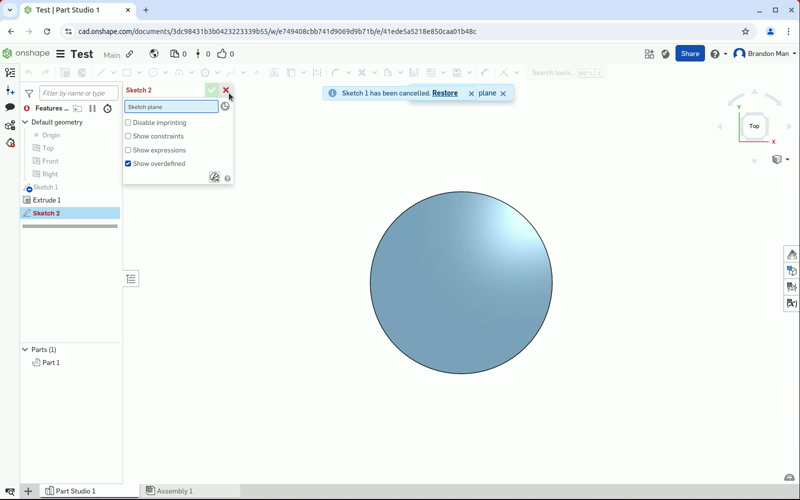
mouse_move(73, 150)
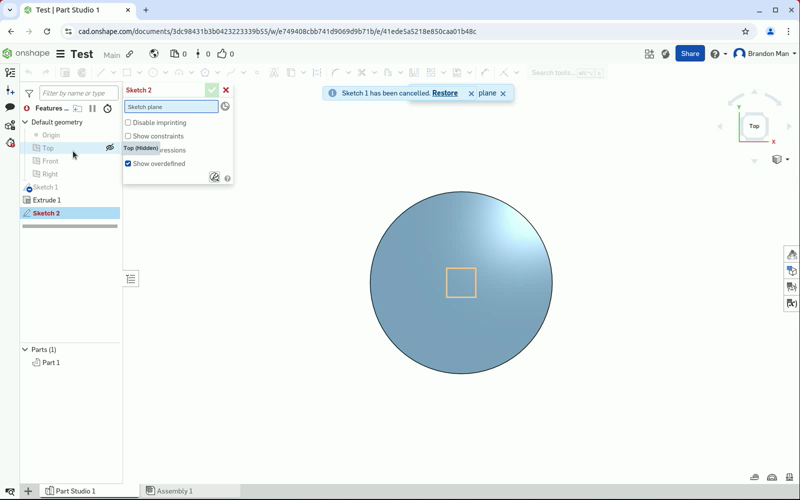
click(73, 150)
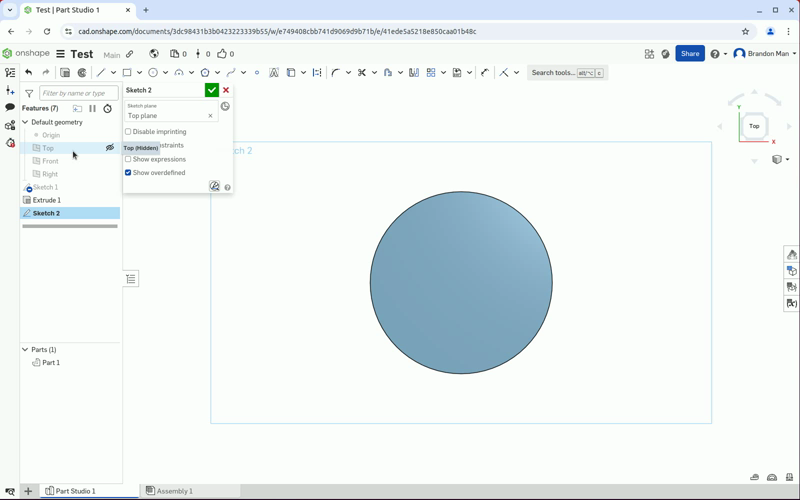
mouse_move(73, 352)
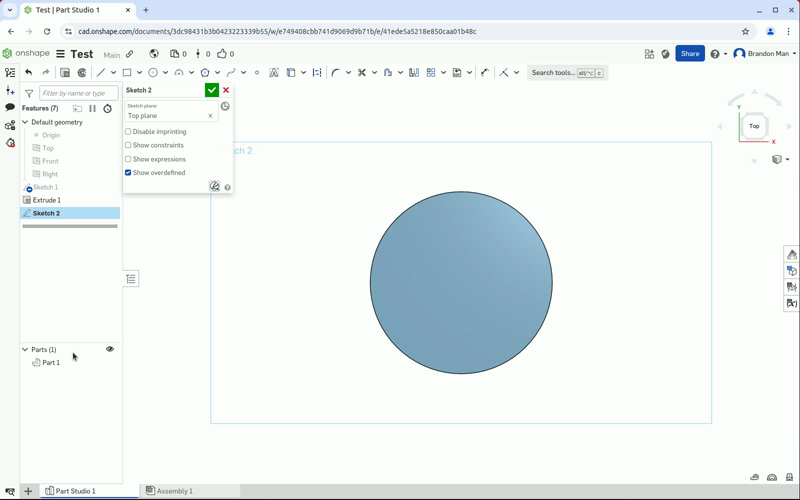
key(y)
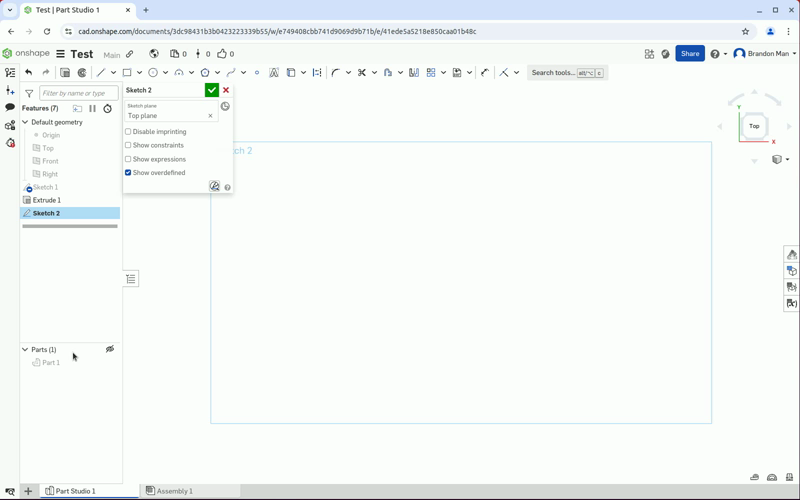
key(c)
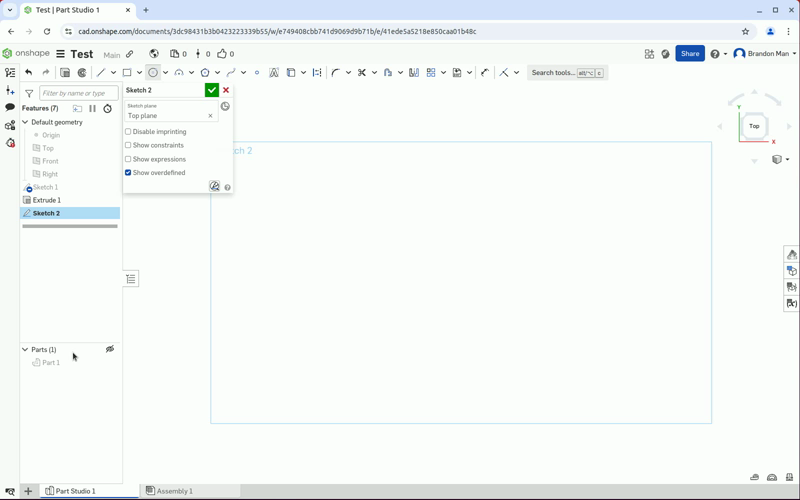
key_down(shift)
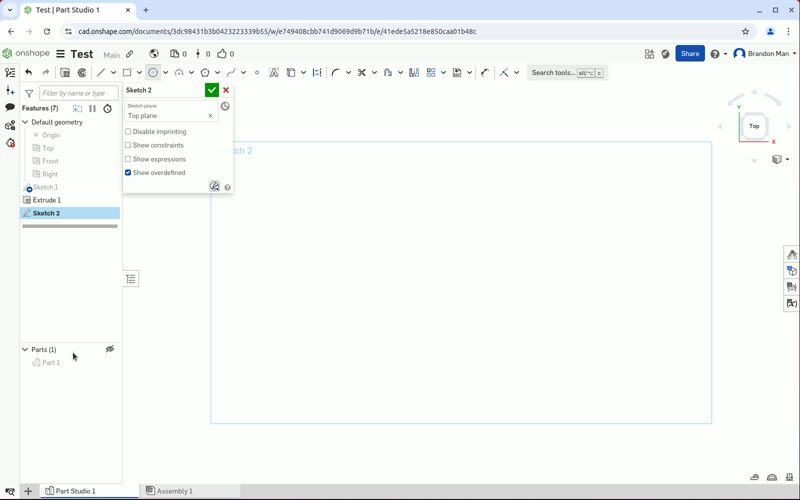
mouse_move(461, 282)
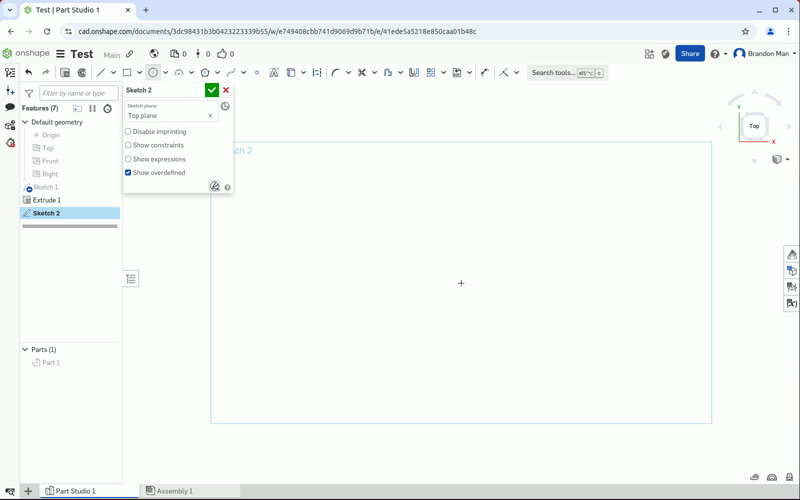
click(461, 282)
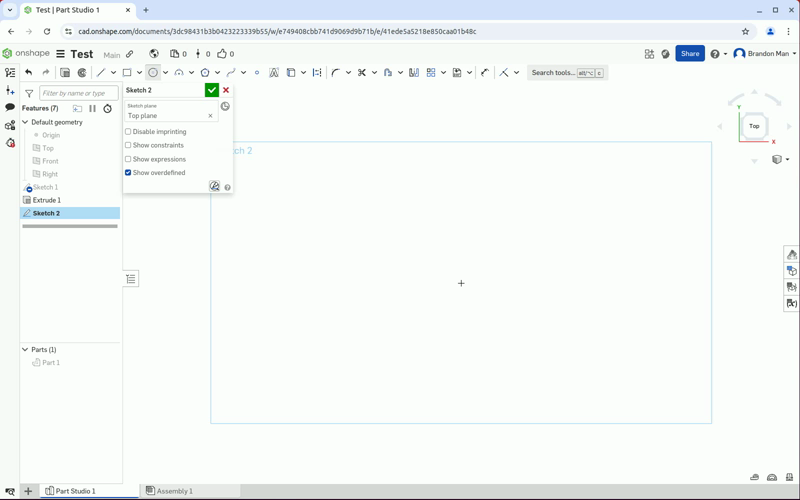
key_up(shift)
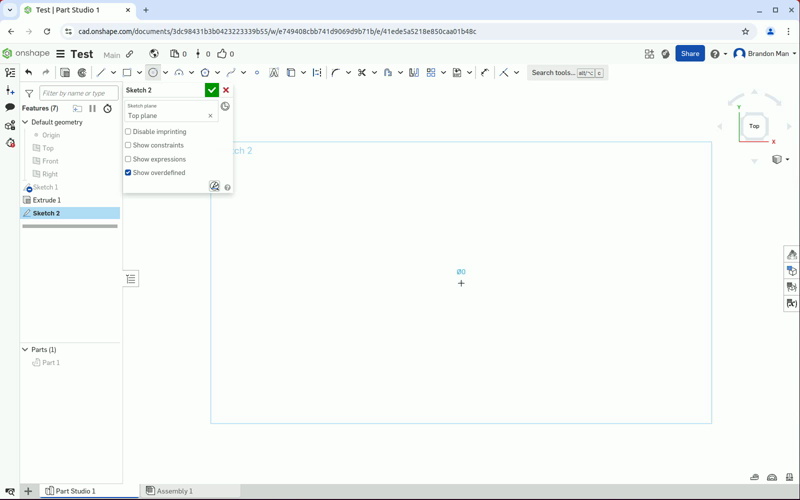
mouse_move(574, 282)
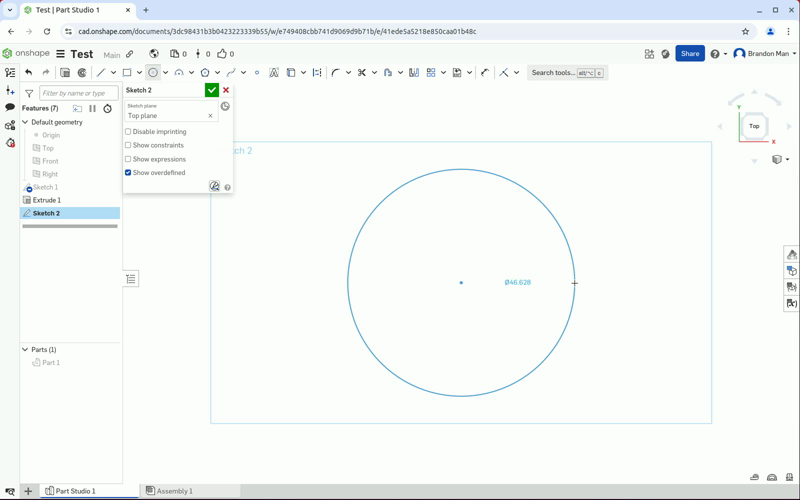
click(574, 282)
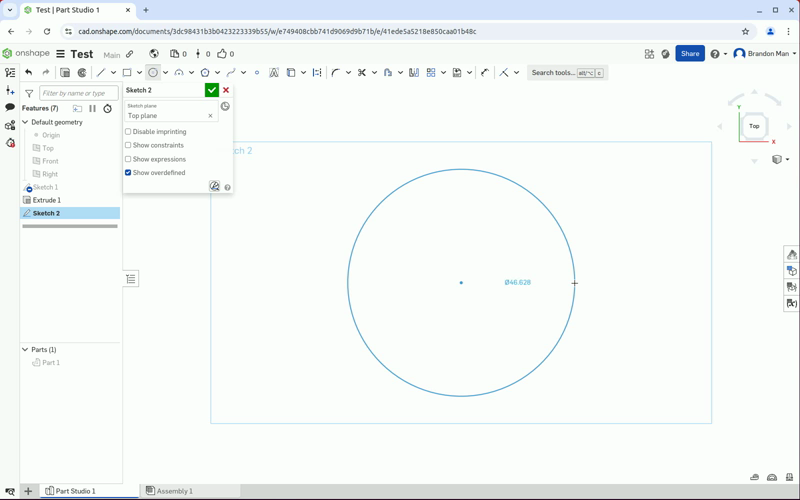
key(esc)
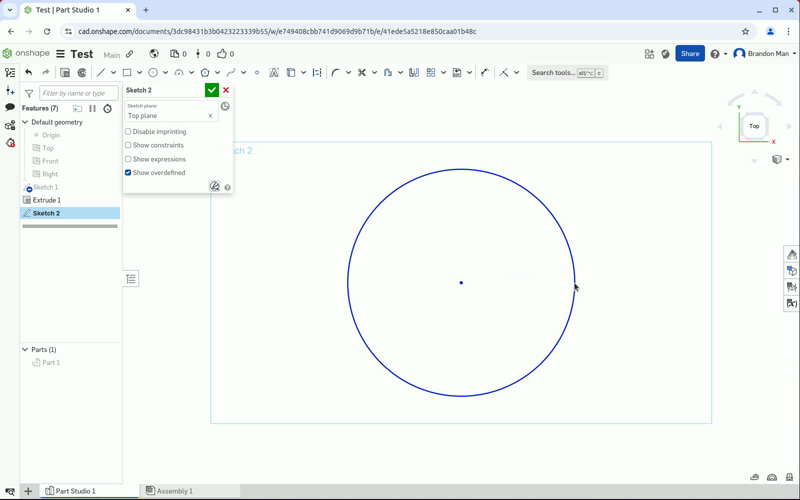
key(c)
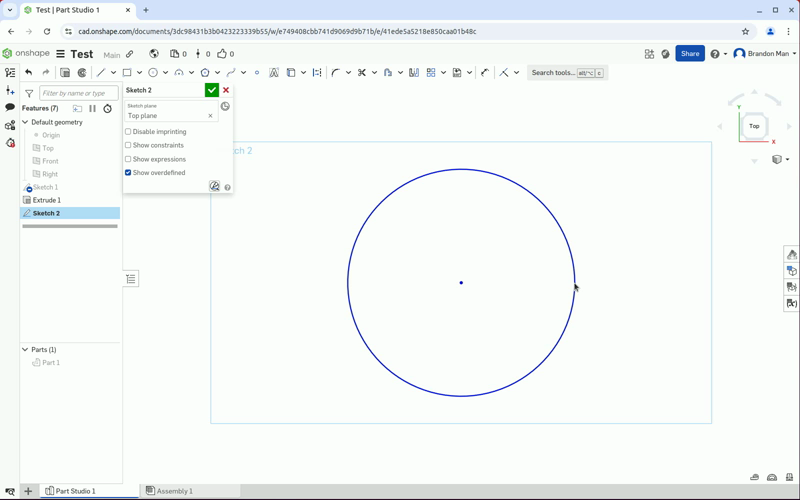
key_down(shift)
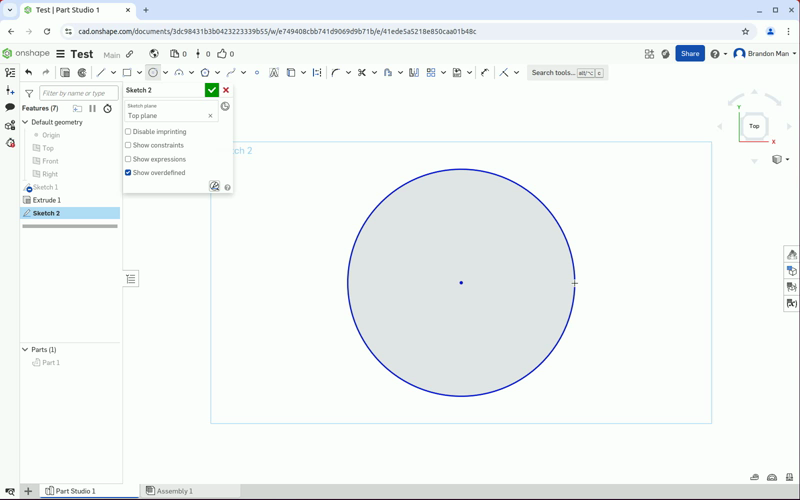
mouse_move(461, 282)
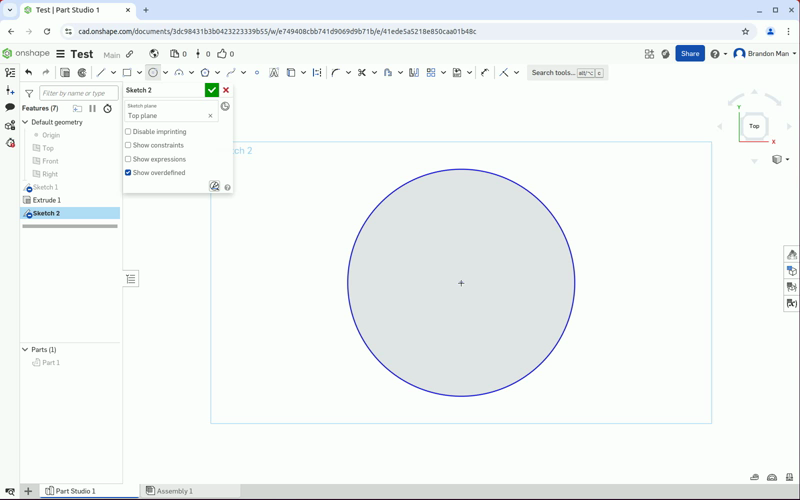
click(461, 282)
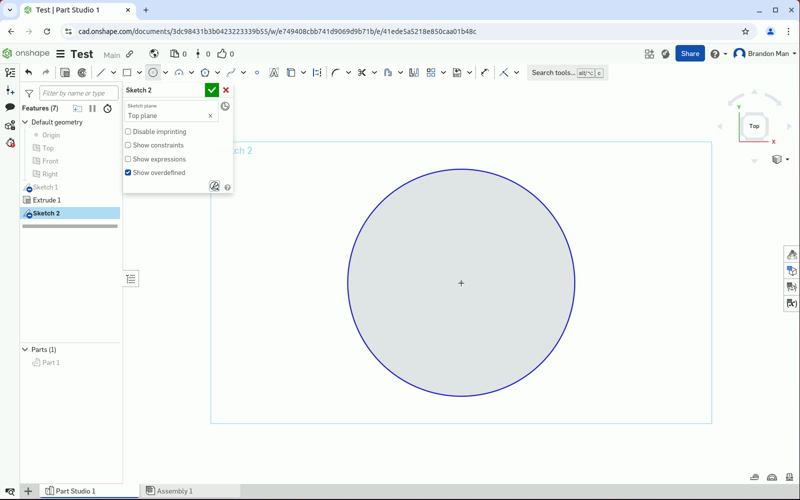
key_up(shift)
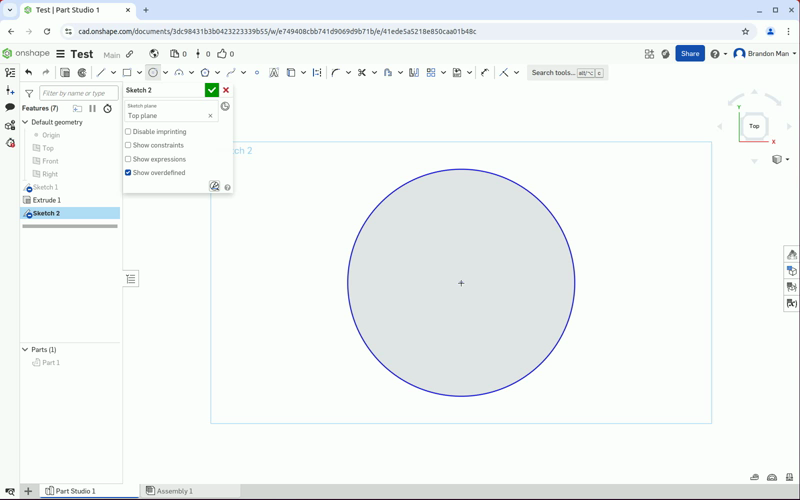
mouse_move(550, 282)
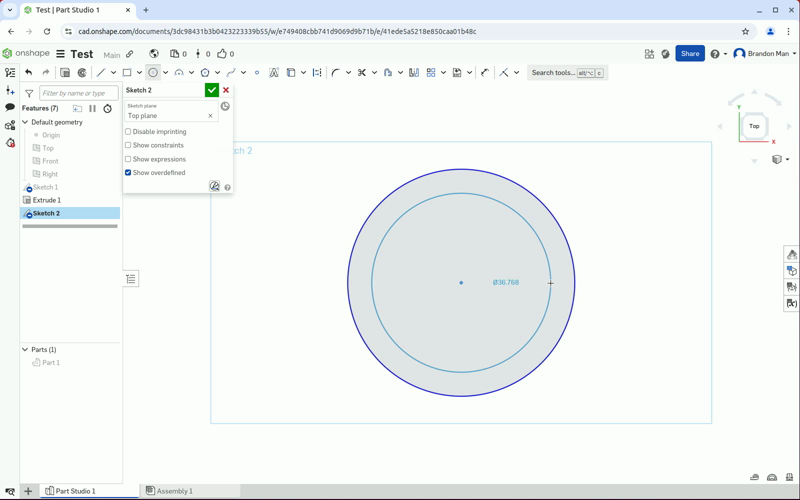
click(550, 282)
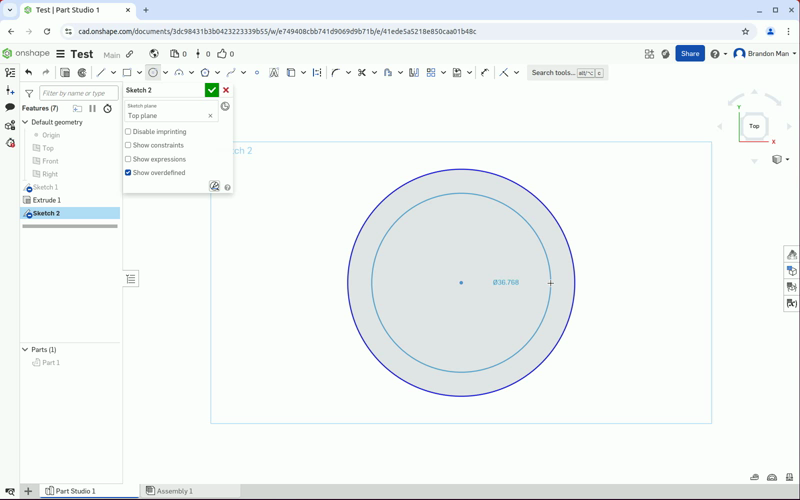
key(esc)
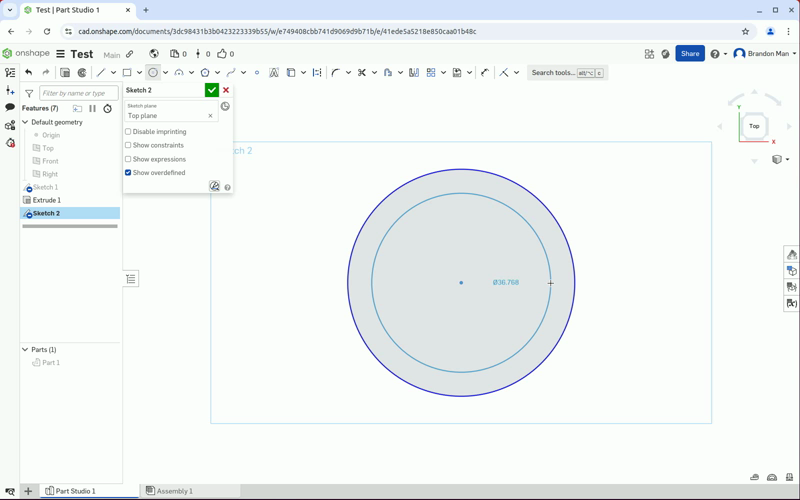
mouse_move(392, 355)
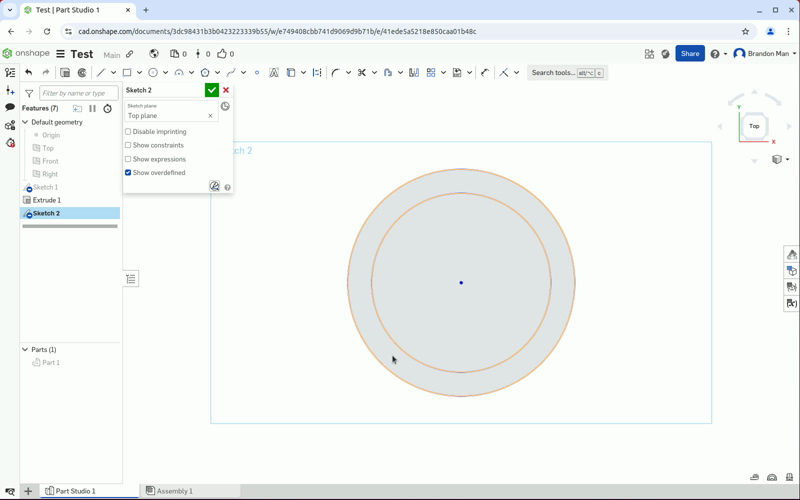
click(392, 355)
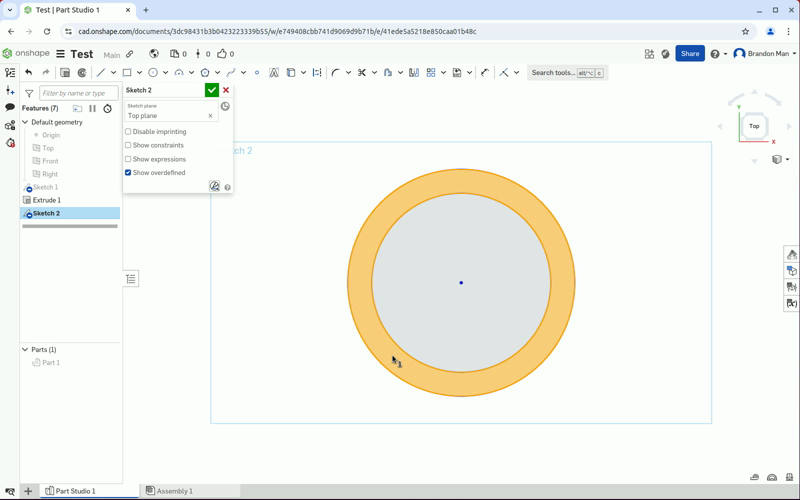
mouse_move(73, 352)
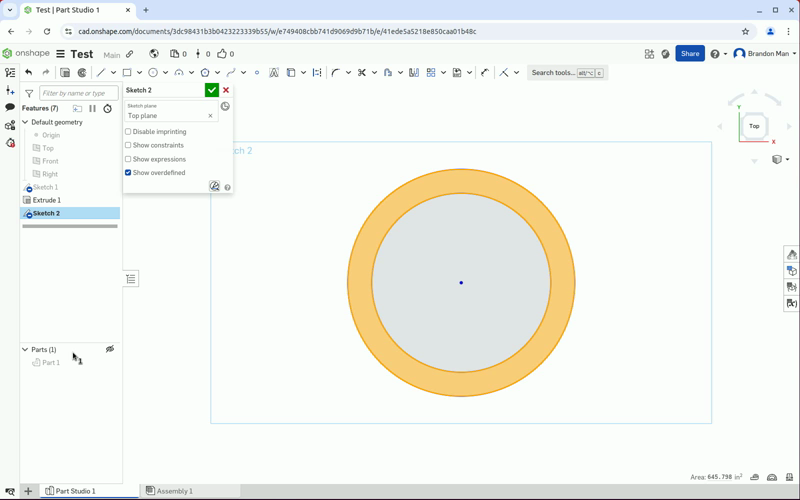
key(shift+y)
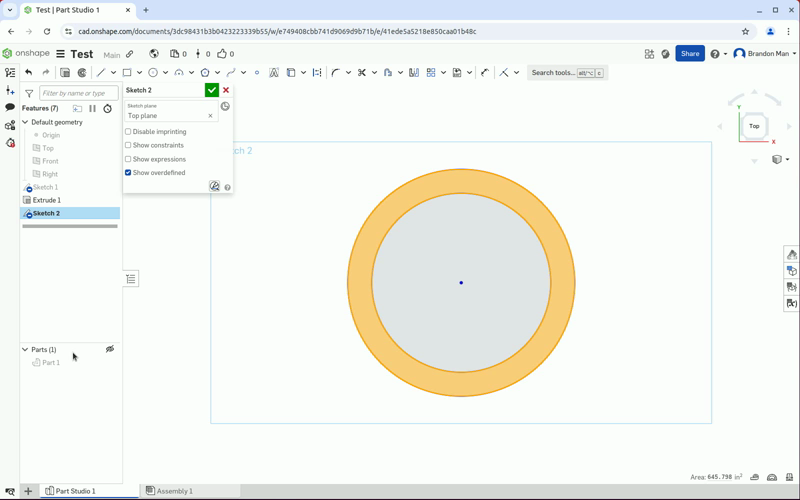
key(shift+e)
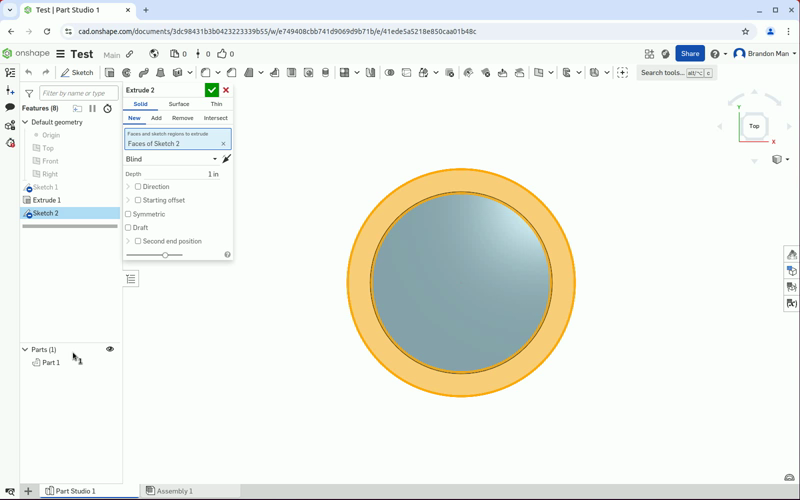
mouse_move(143, 106)
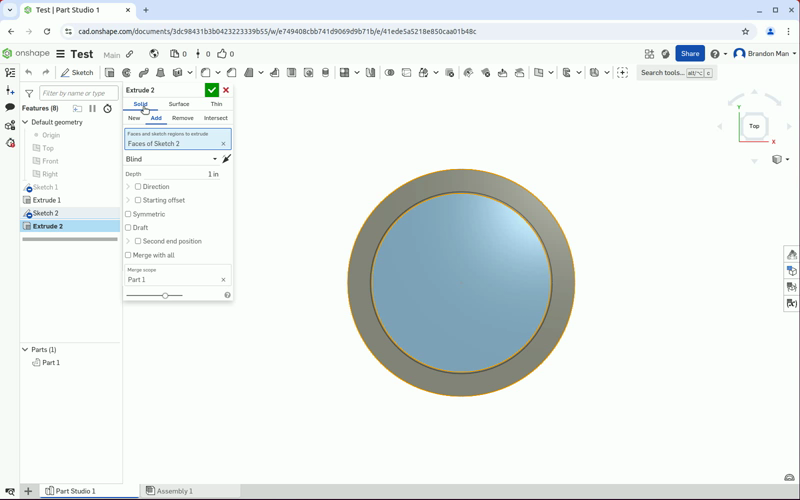
click(143, 106)
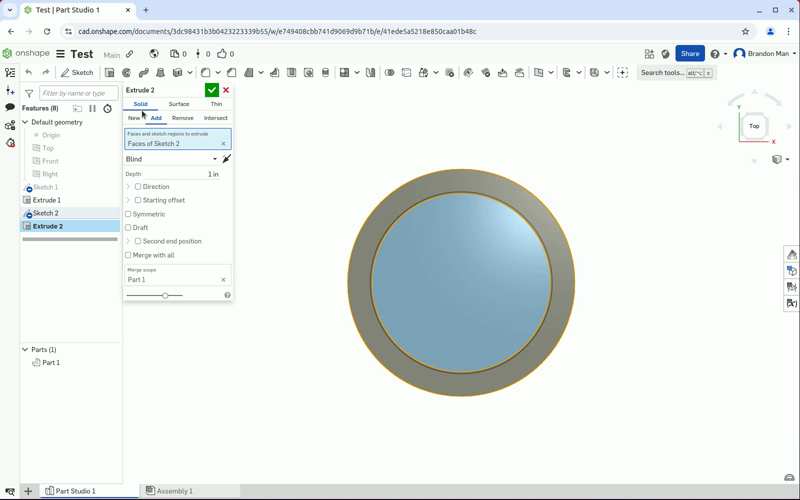
mouse_move(137, 120)
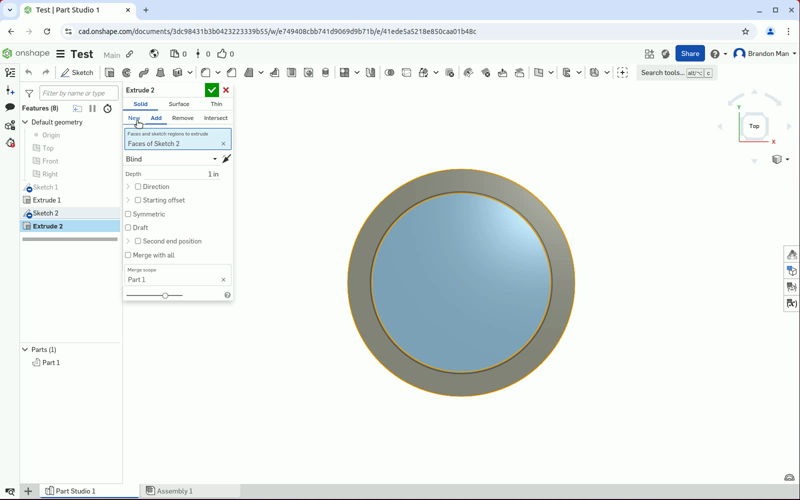
click(137, 120)
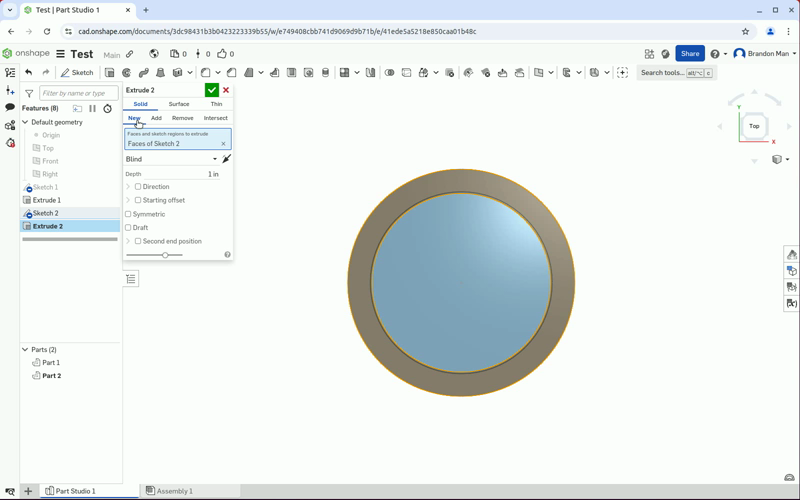
key(tab, 4)
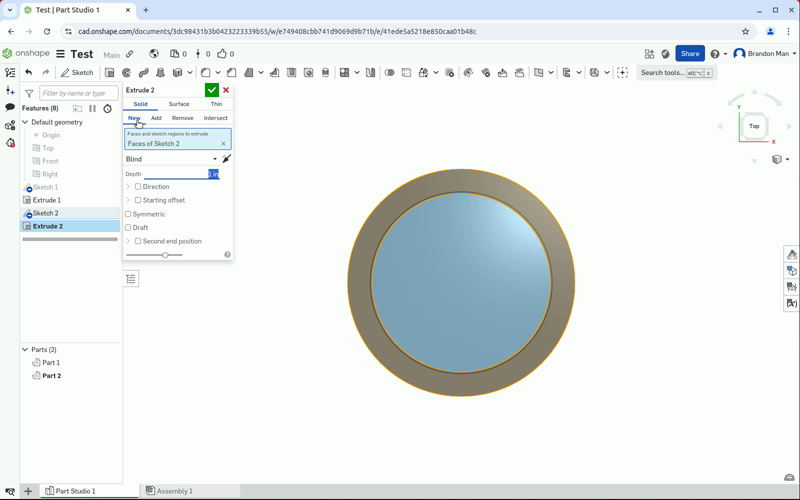
text(6.258)
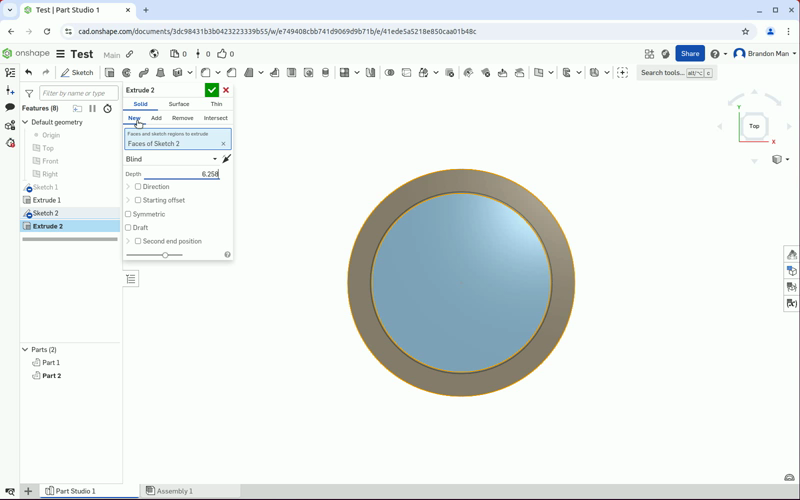
key(enter)
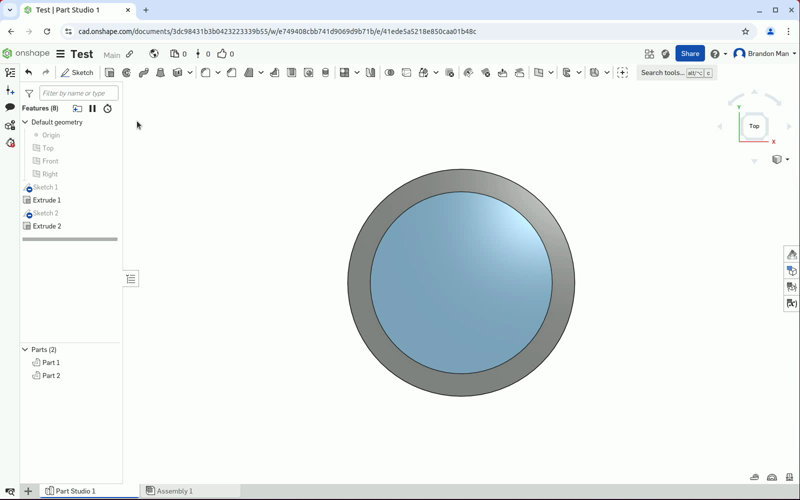
key(shift+h)
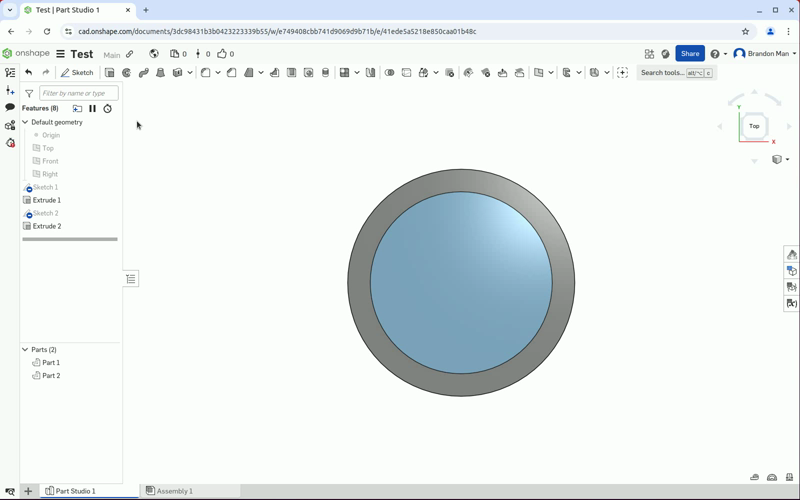
key(shift+h)
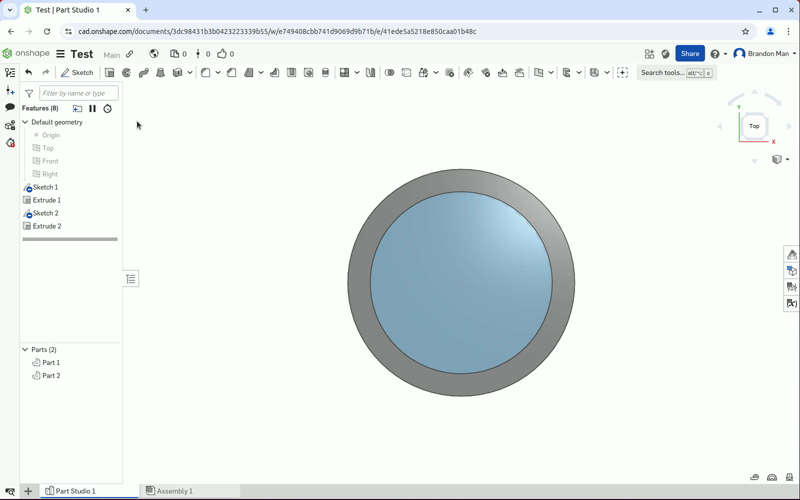
key(shift+7)
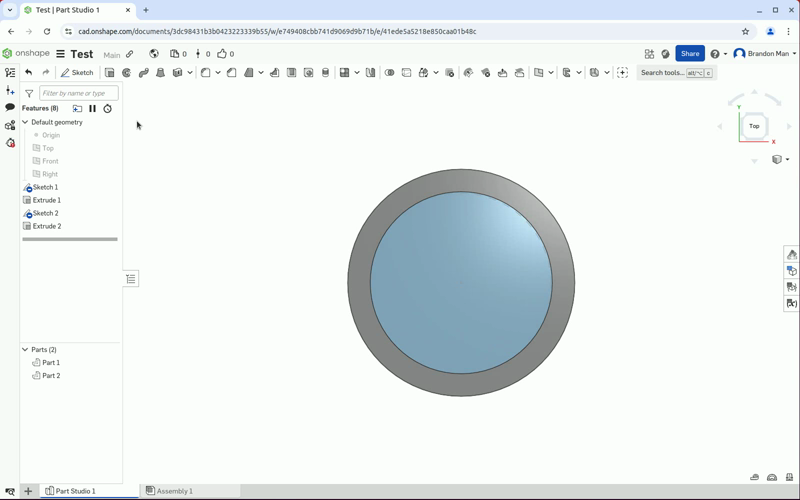
key(up, 3)
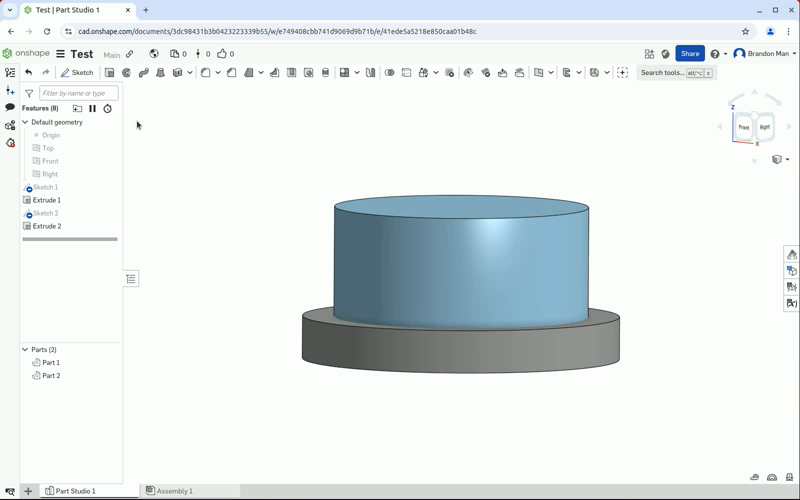
key(left, 3)
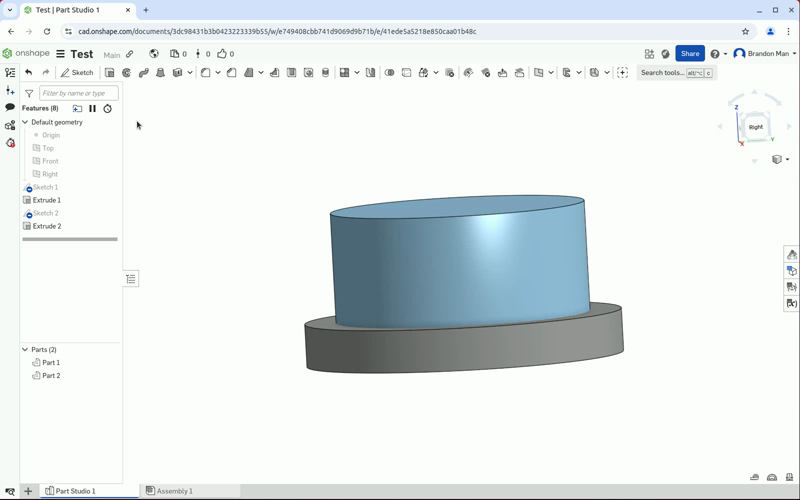
key(right, 3)
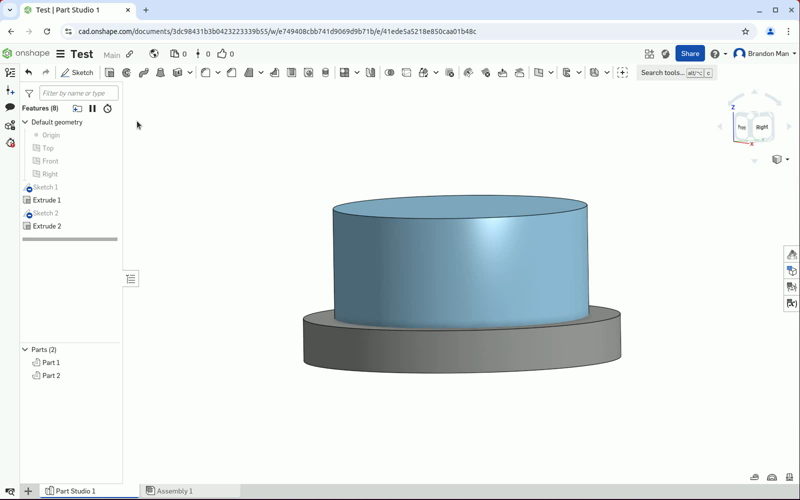
key(down, 3)
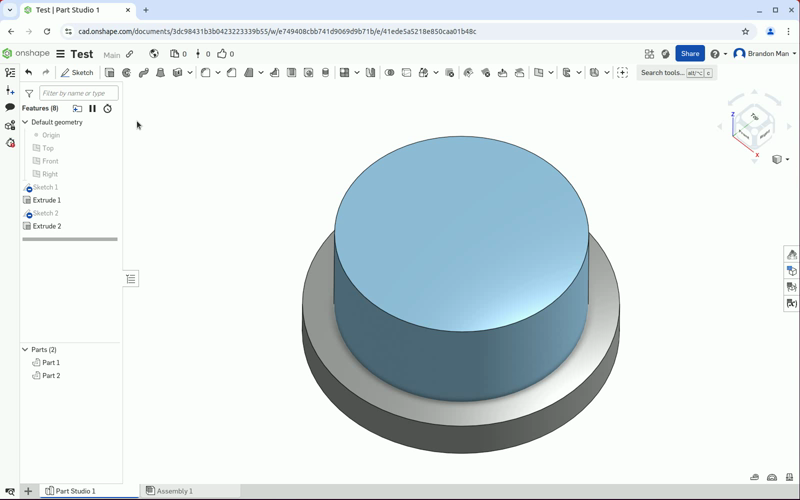
mouse_move(73, 189)
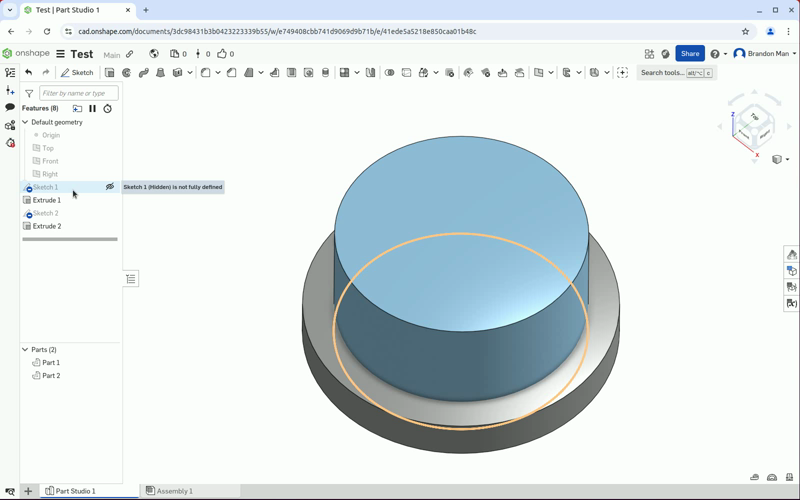
click(73, 189)